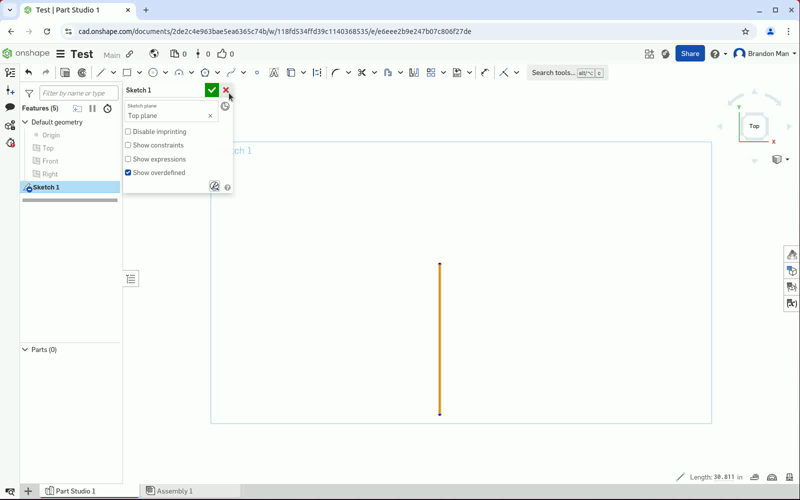
key(shift+h)
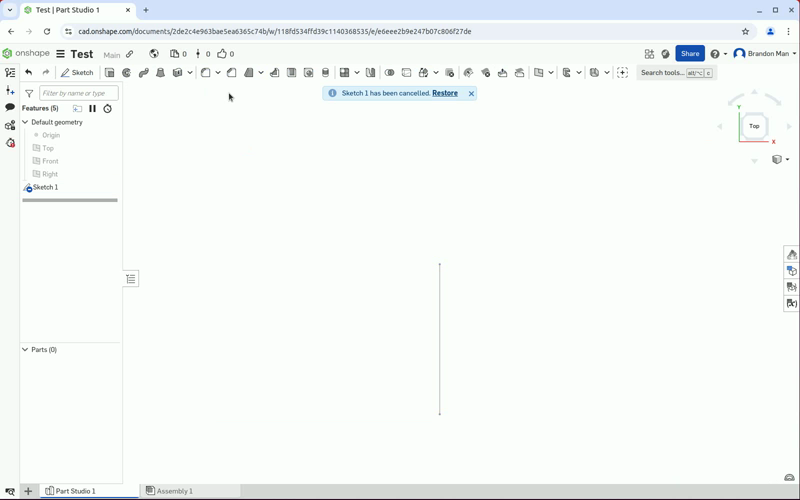
key(shift+s)
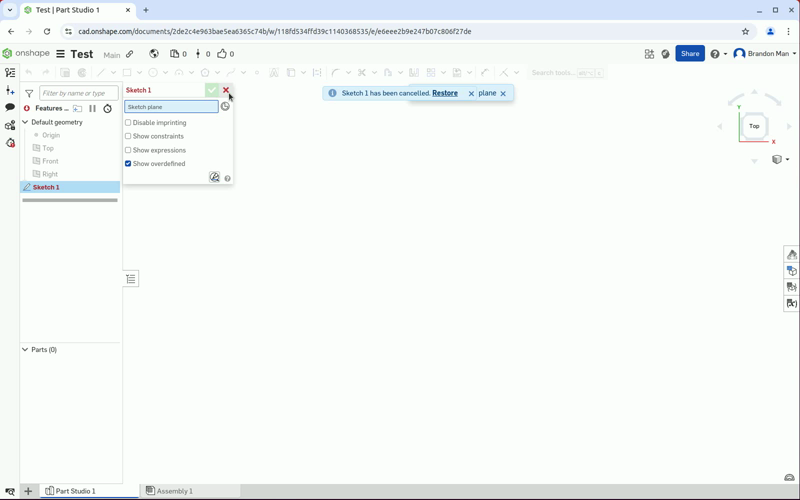
mouse_move(73, 150)
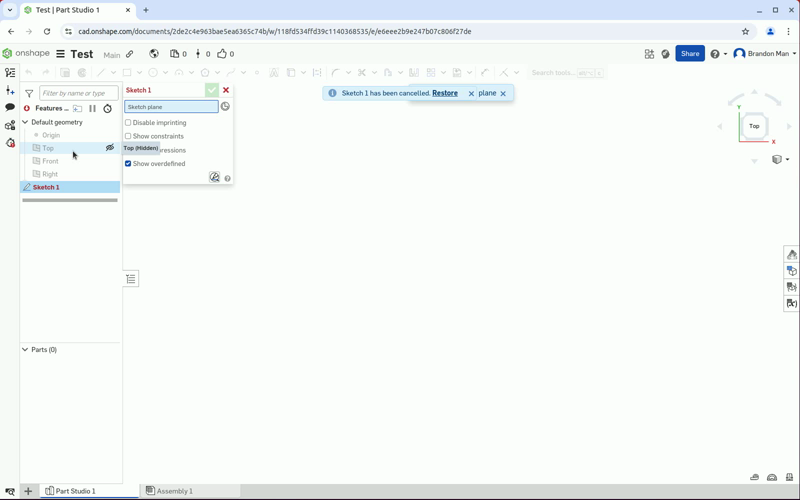
click(73, 150)
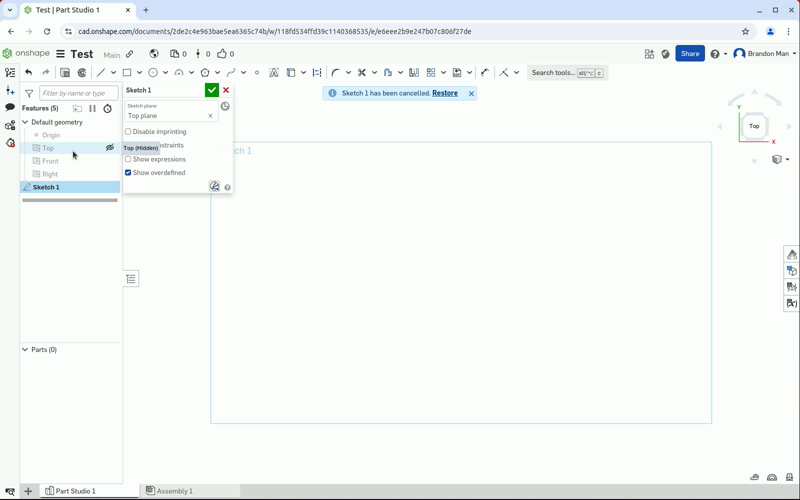
mouse_move(73, 352)
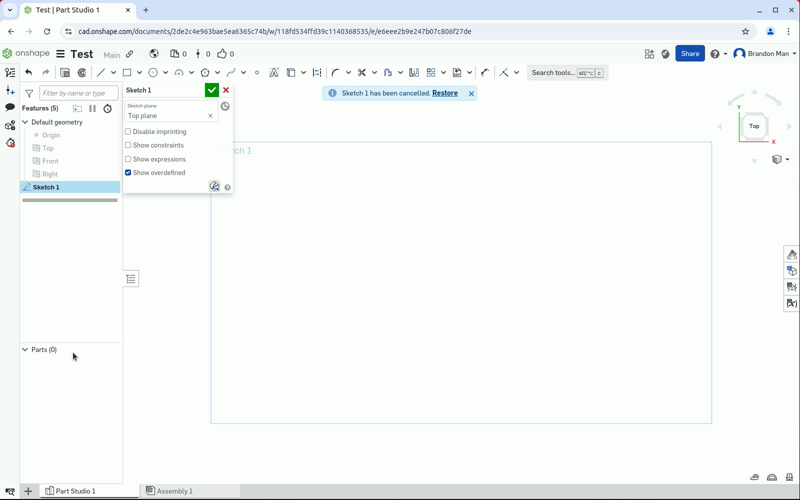
key(y)
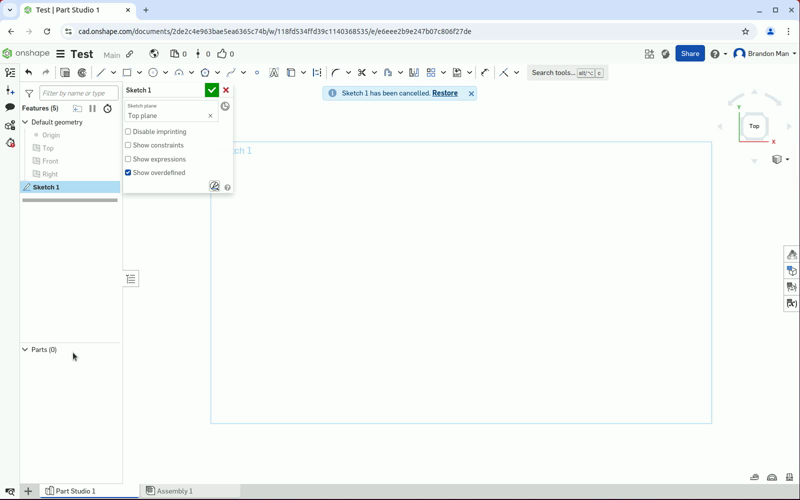
key(c)
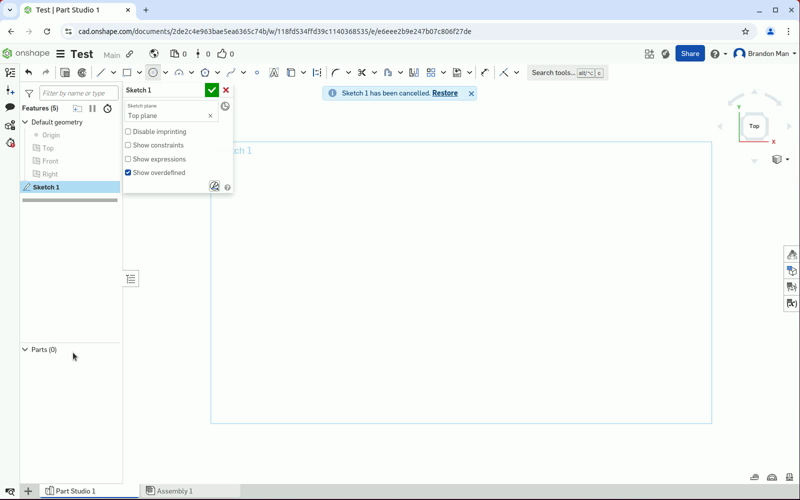
key_down(shift)
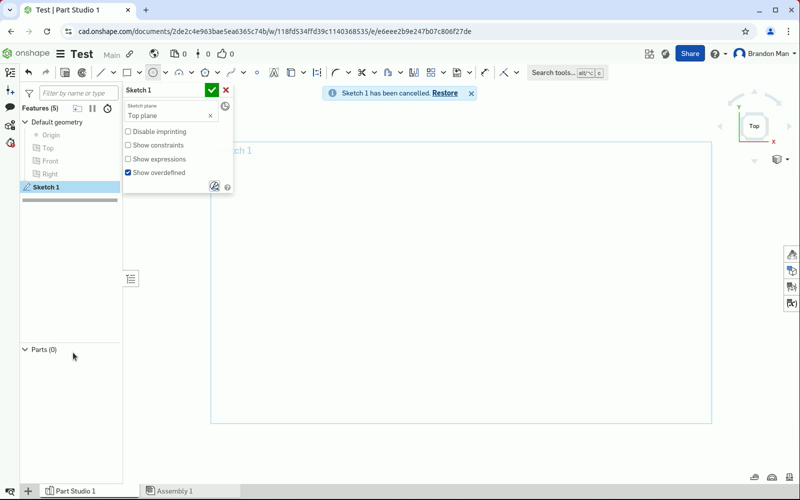
mouse_move(461, 282)
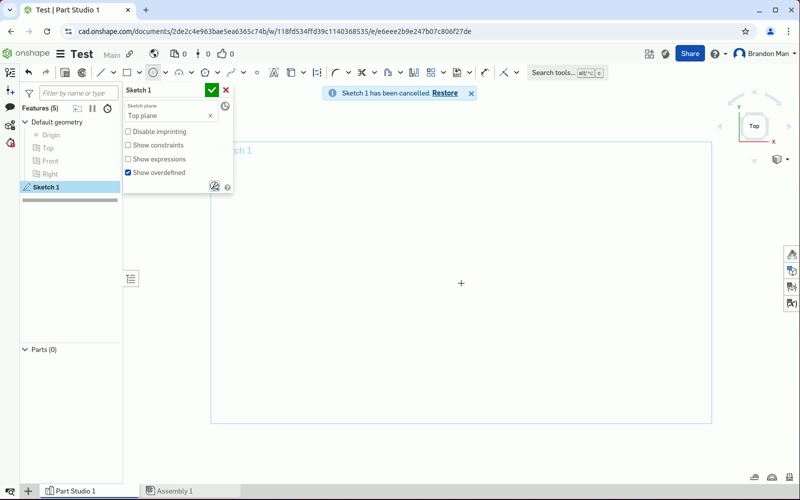
click(461, 282)
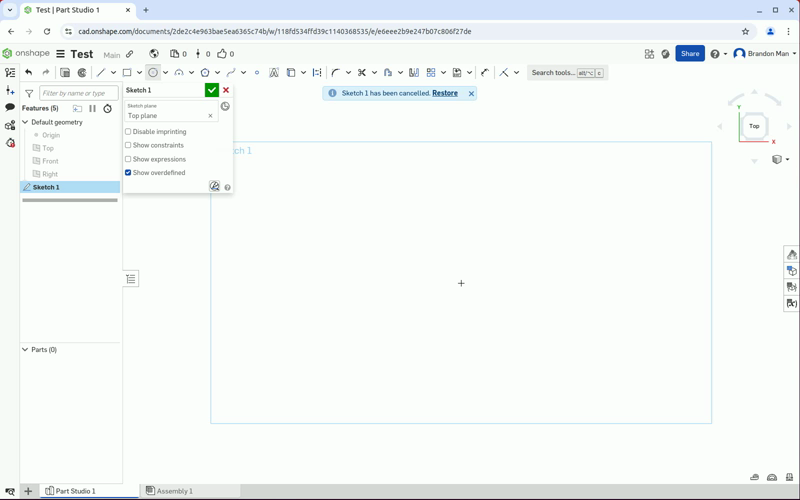
key_up(shift)
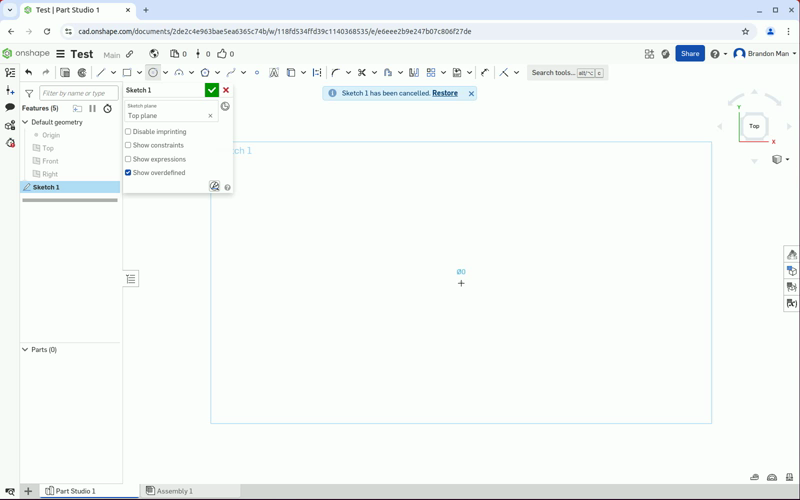
mouse_move(548, 282)
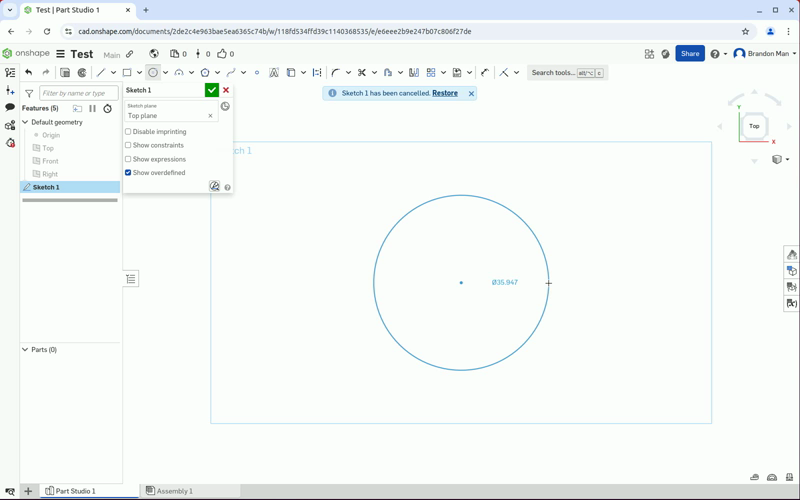
click(548, 282)
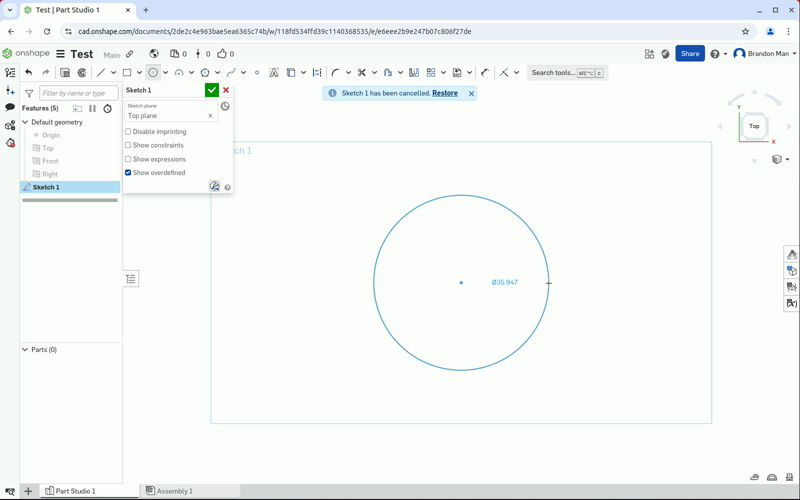
key(esc)
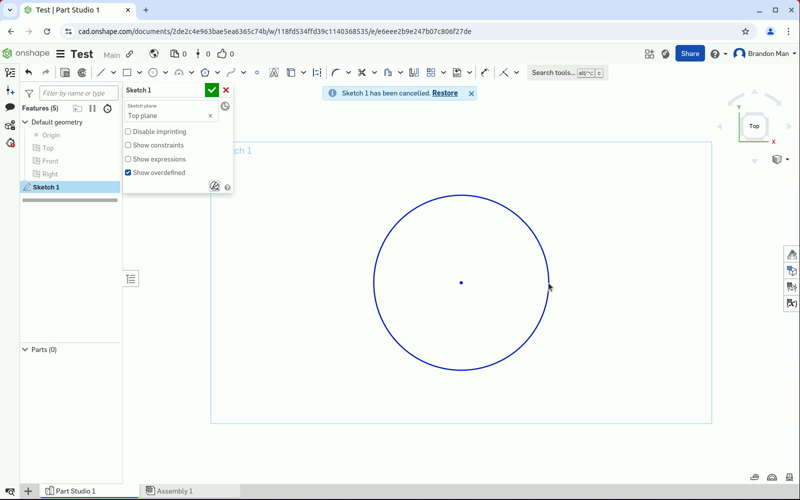
key(c)
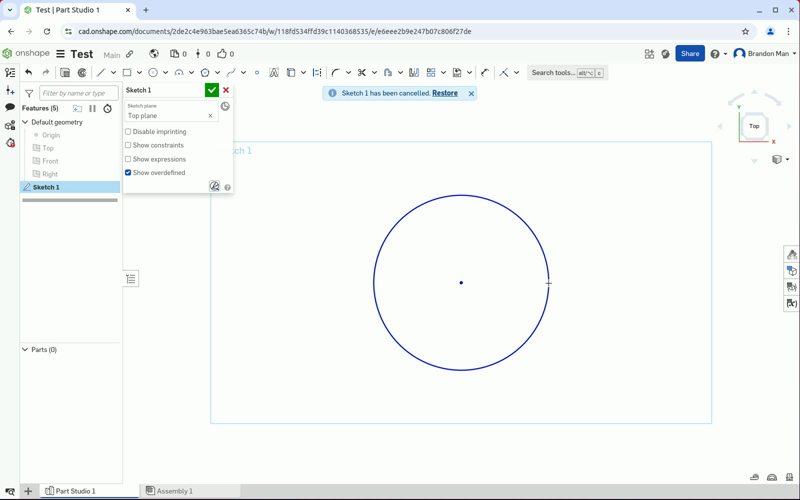
key_down(shift)
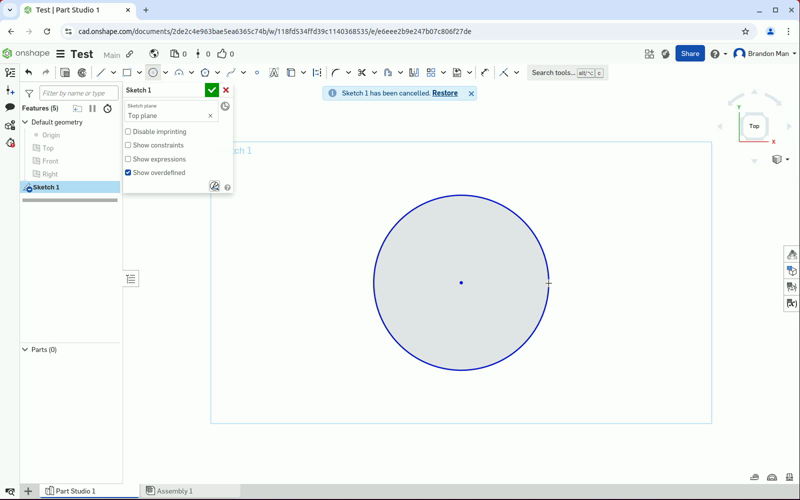
mouse_move(461, 282)
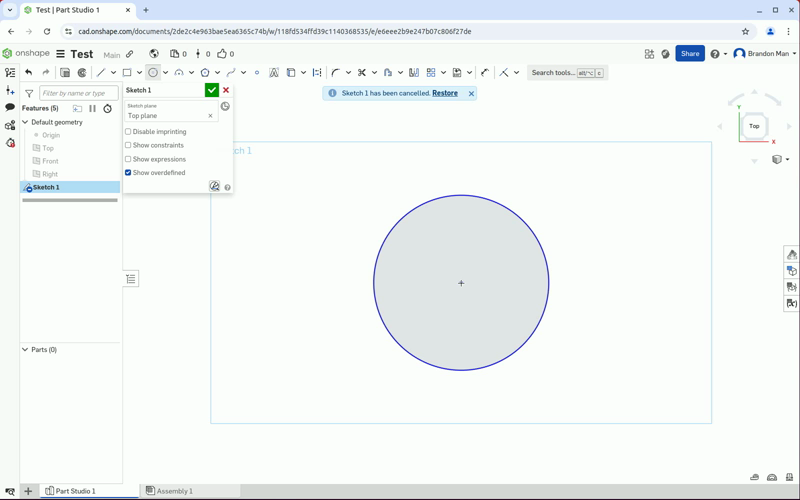
click(461, 282)
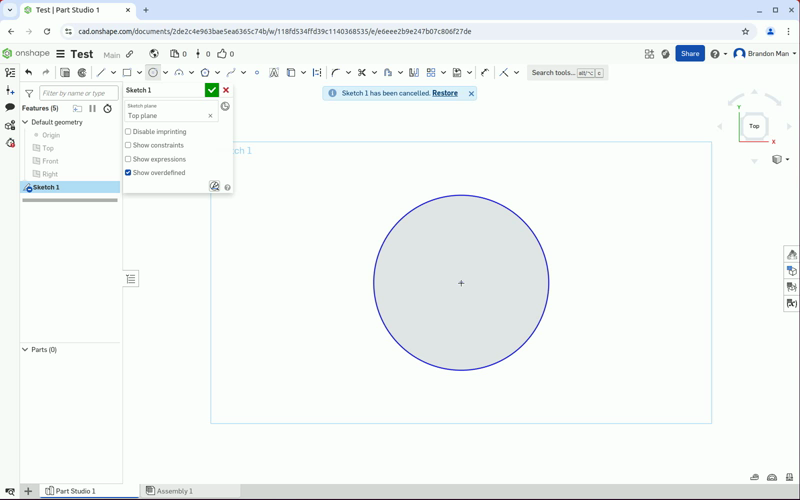
key_up(shift)
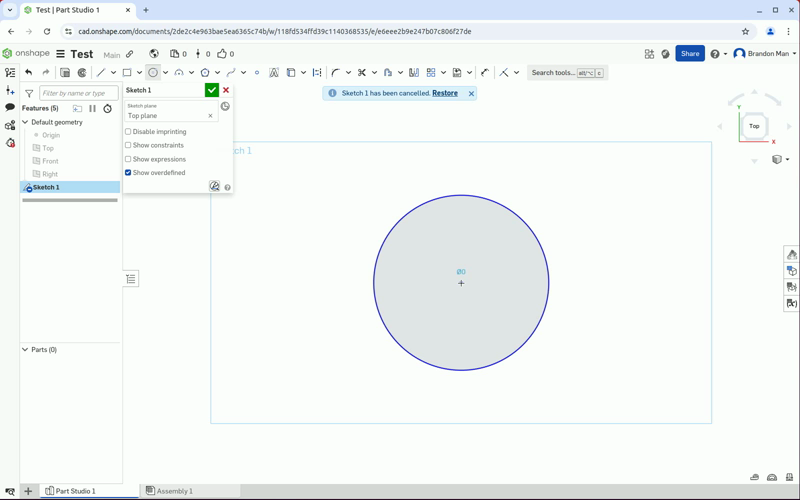
mouse_move(486, 282)
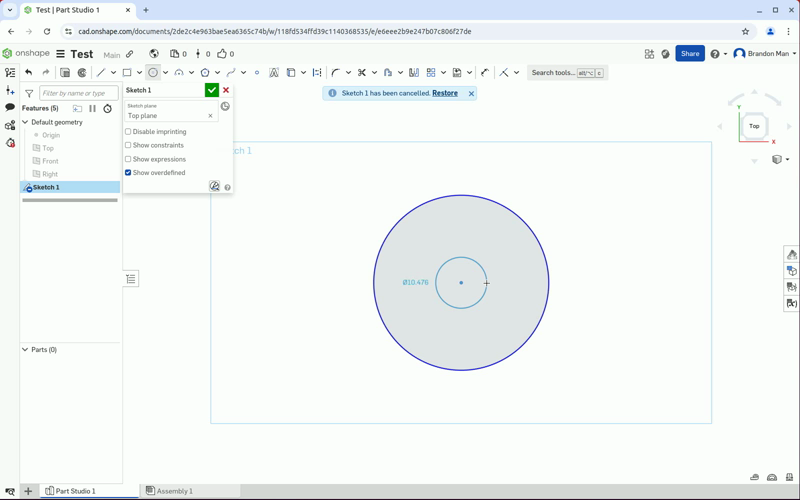
click(486, 282)
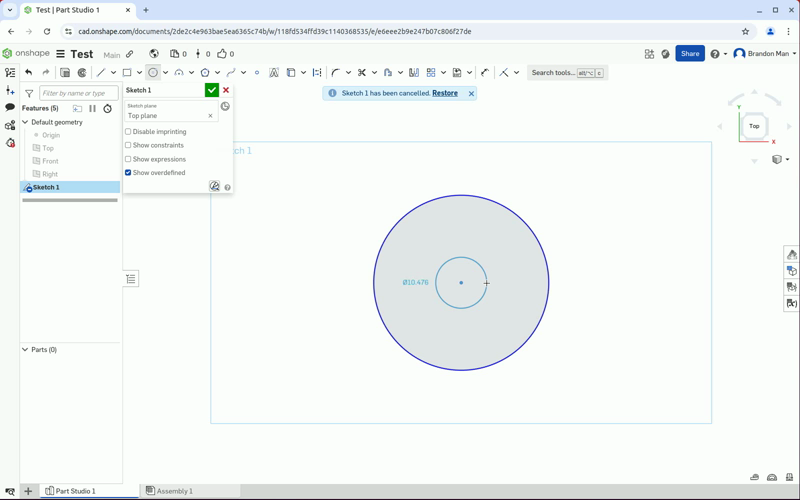
key(esc)
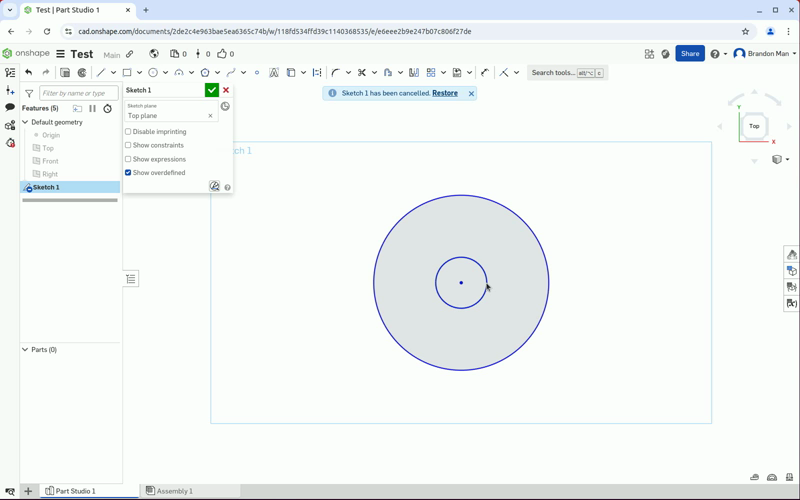
mouse_move(511, 308)
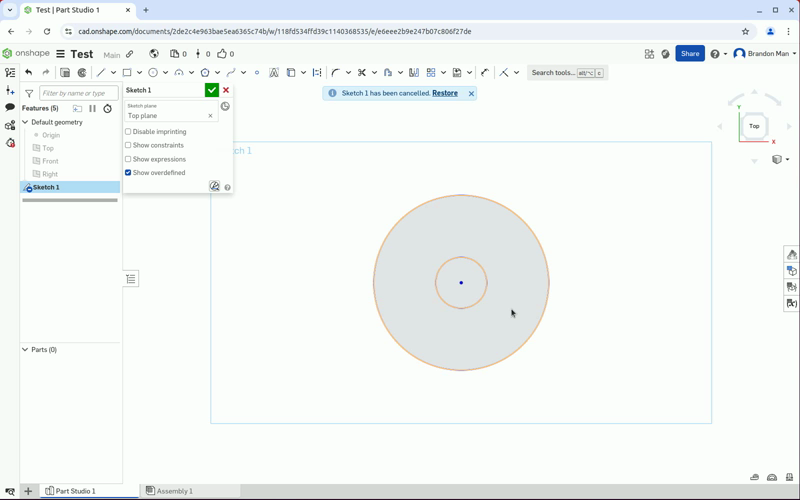
click(511, 308)
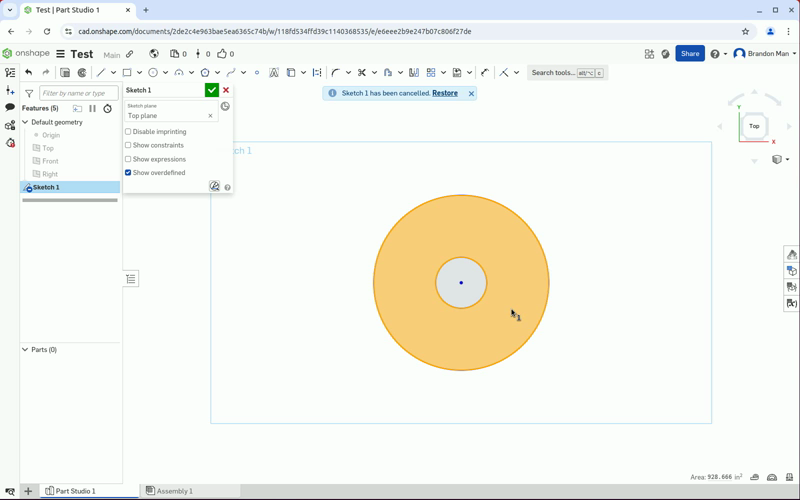
mouse_move(73, 352)
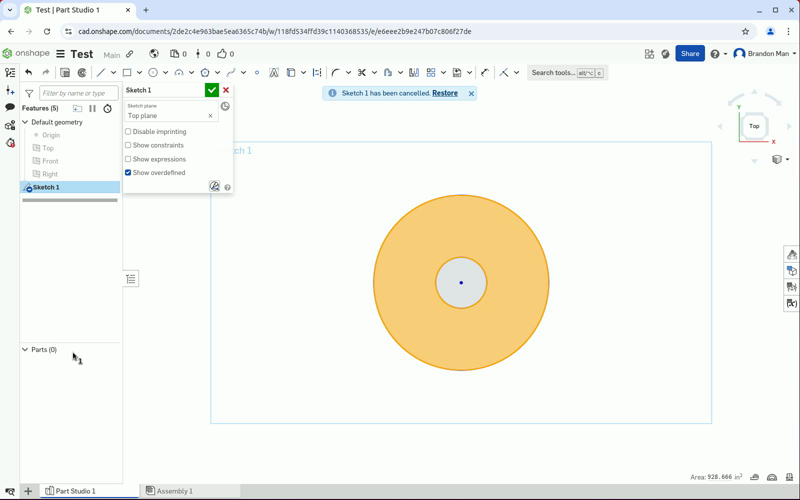
key(shift+y)
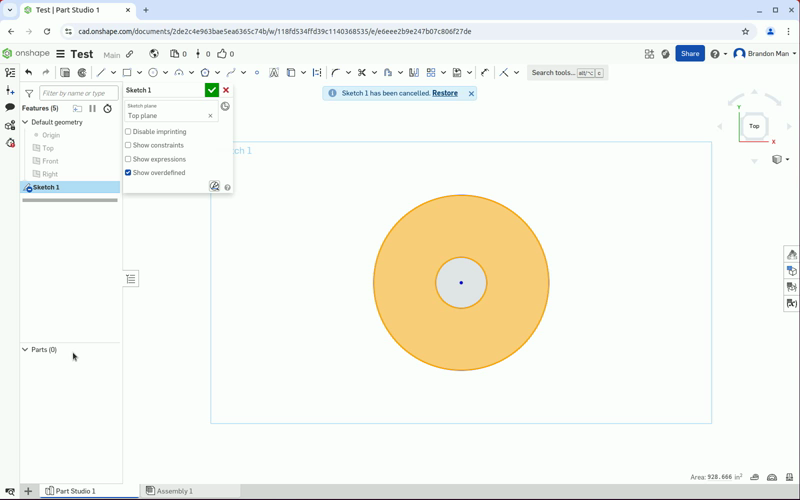
key(shift+e)
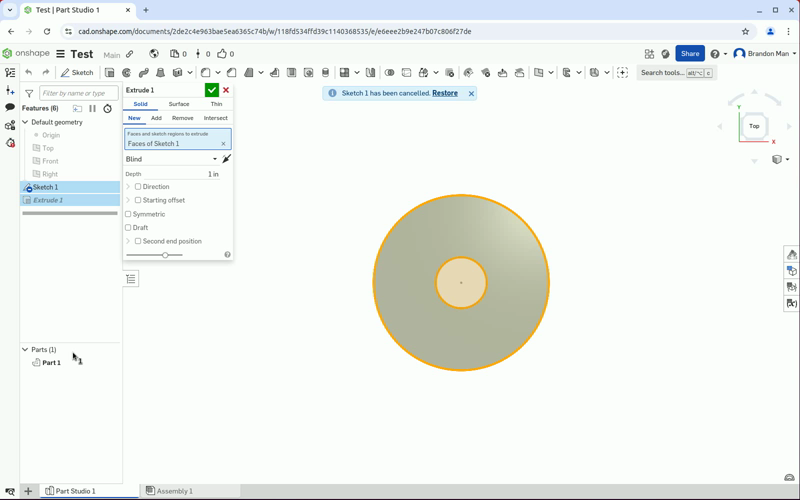
mouse_move(143, 106)
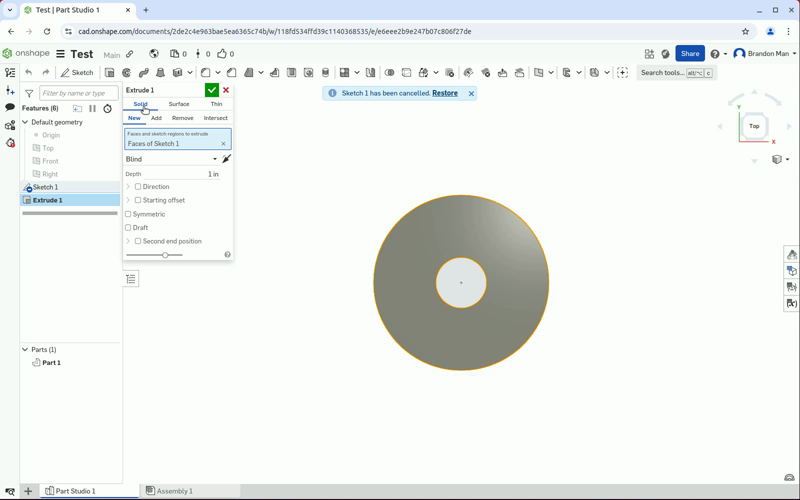
click(143, 106)
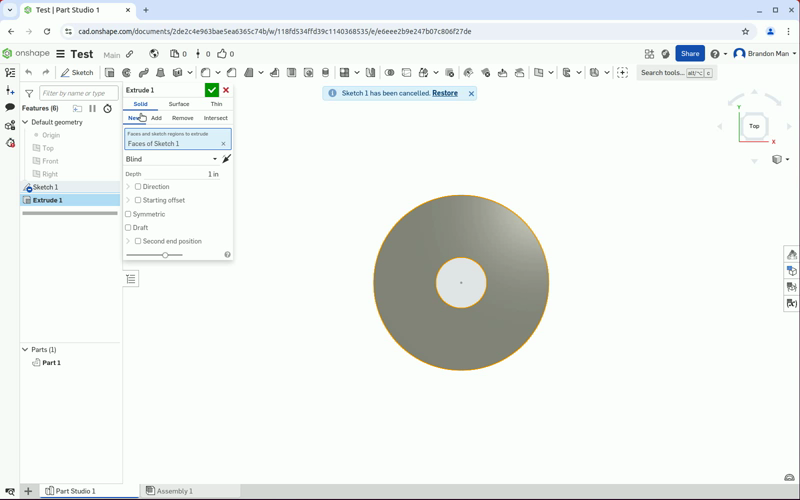
mouse_move(137, 120)
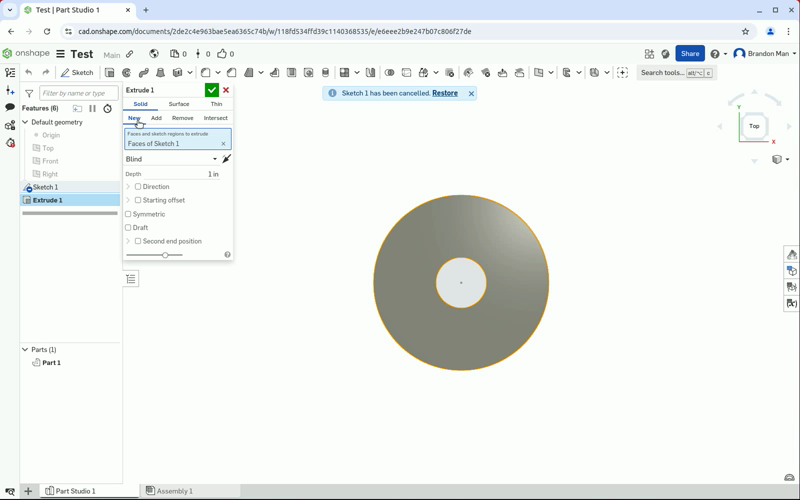
click(137, 120)
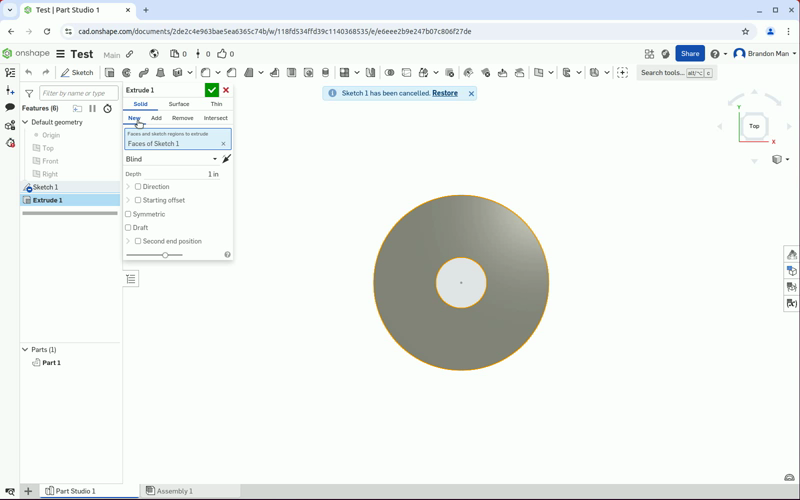
key(tab, 4)
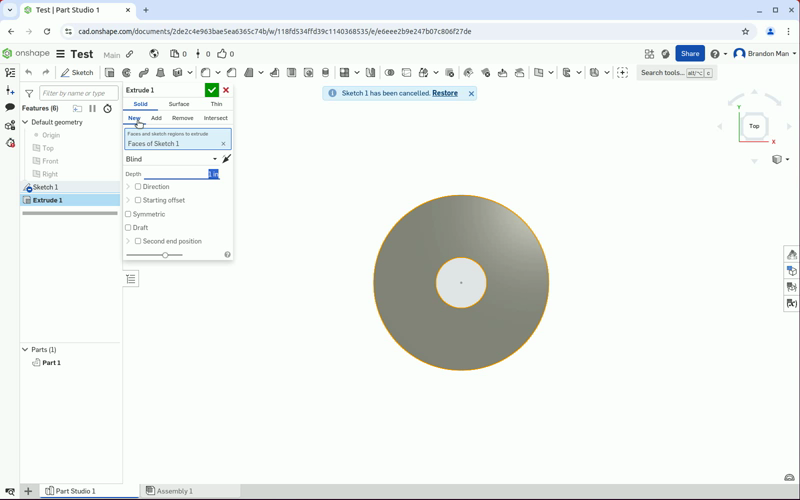
text(5.296)
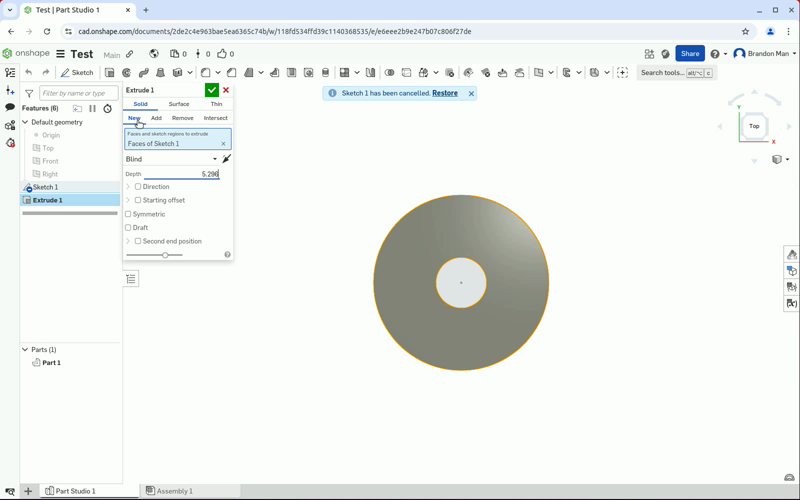
key(enter)
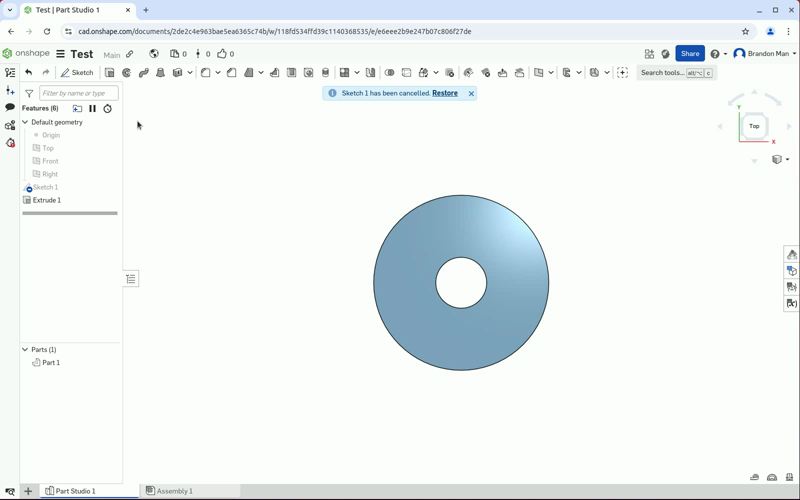
key(shift+h)
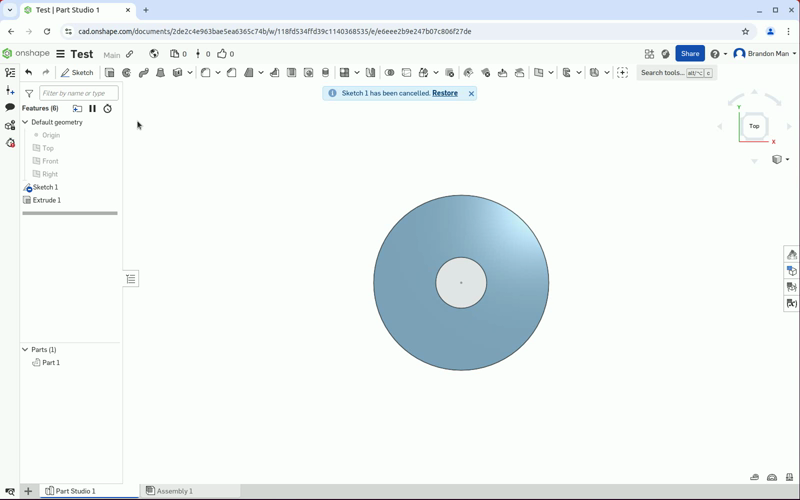
key(shift+h)
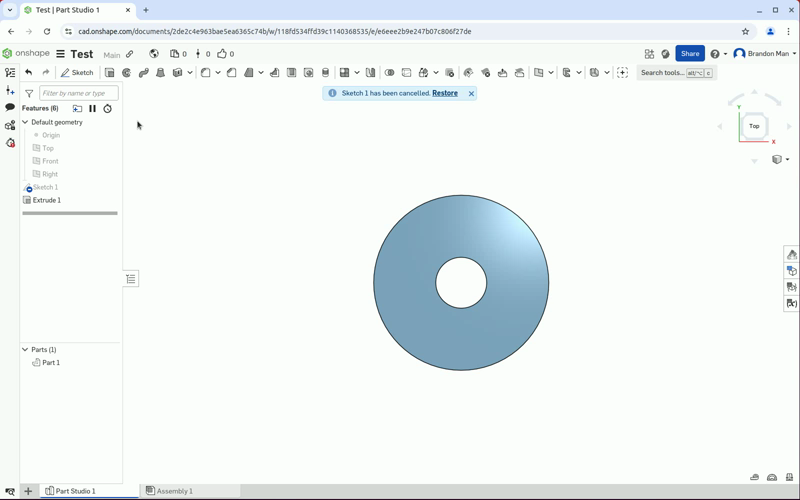
mouse_move(73, 189)
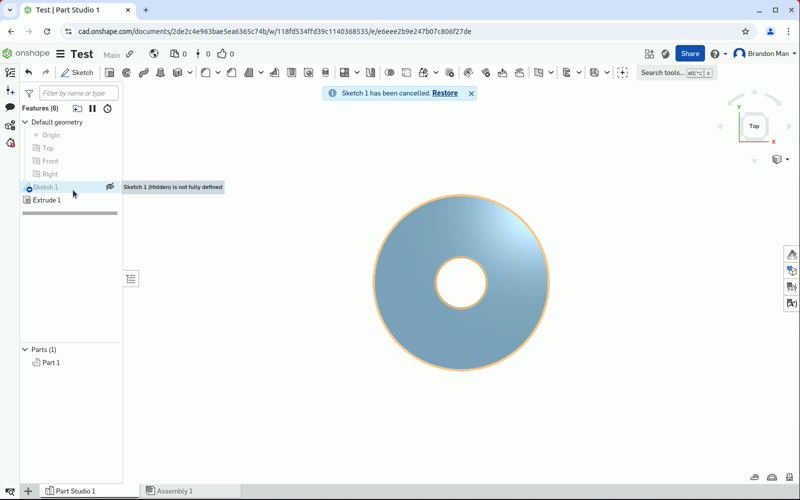
click(73, 189)
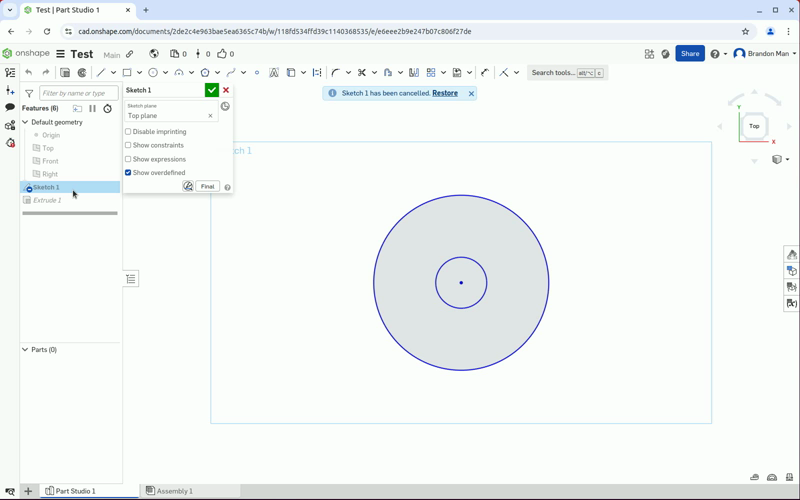
mouse_move(229, 92)
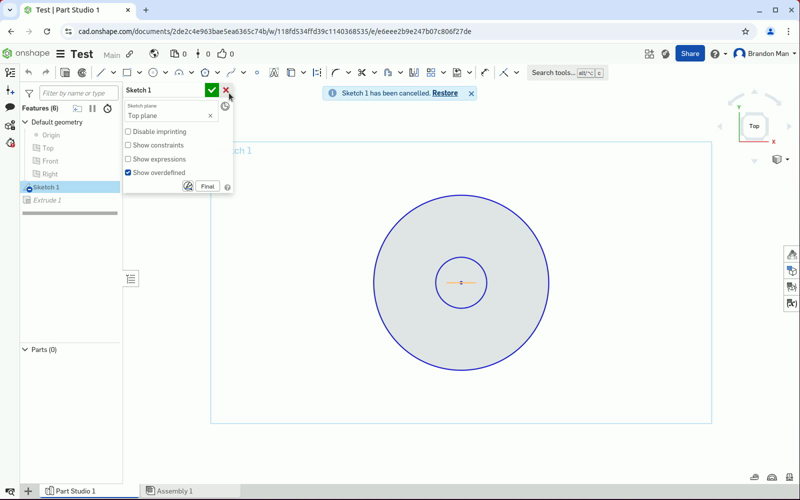
click(229, 92)
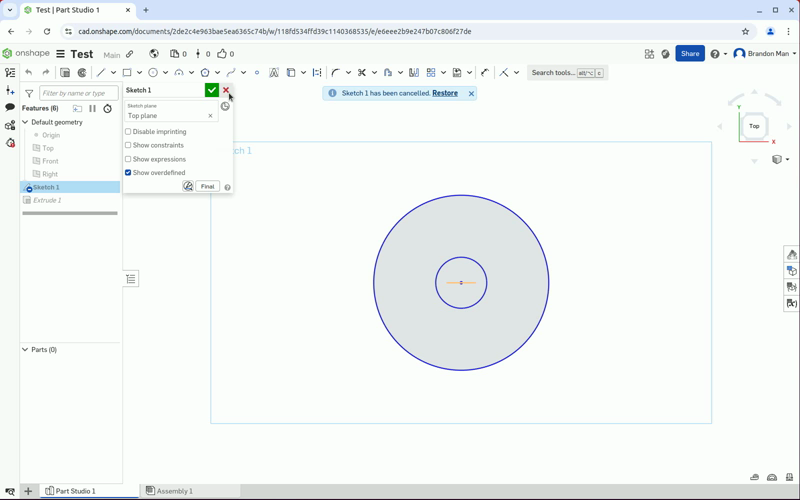
key(shift+s)
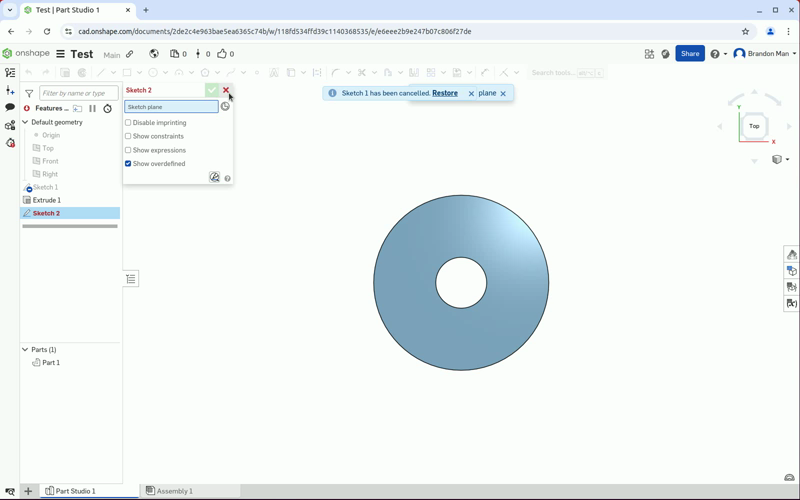
mouse_move(73, 150)
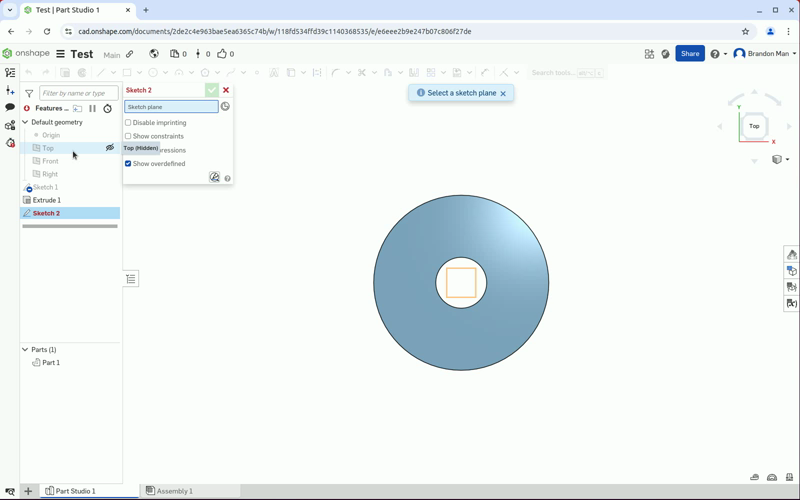
click(73, 150)
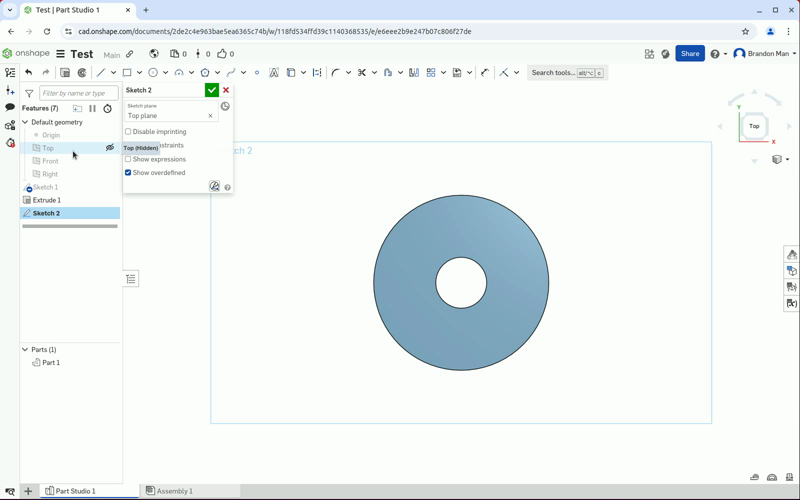
mouse_move(73, 352)
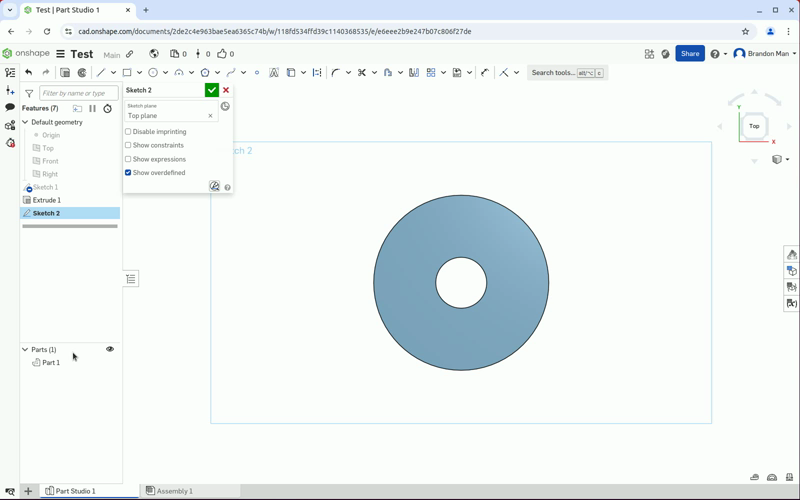
key(y)
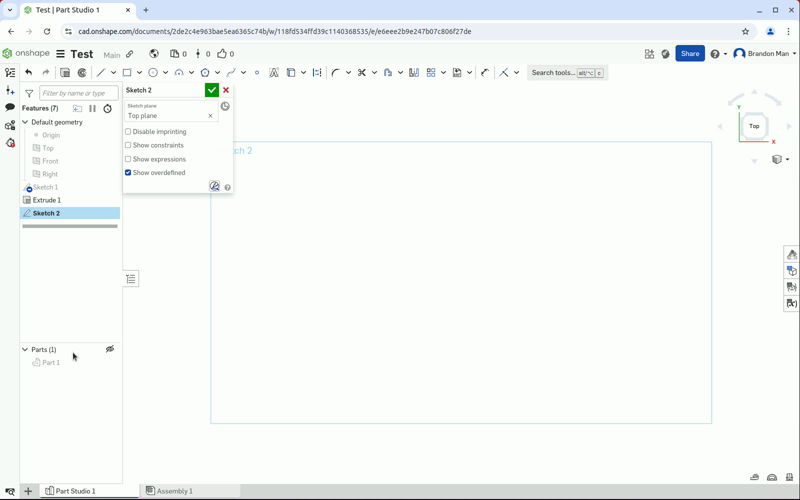
key(c)
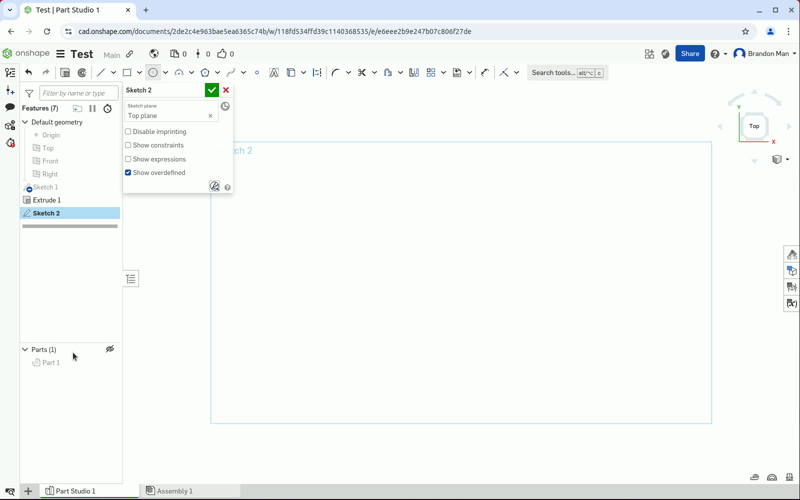
key_down(shift)
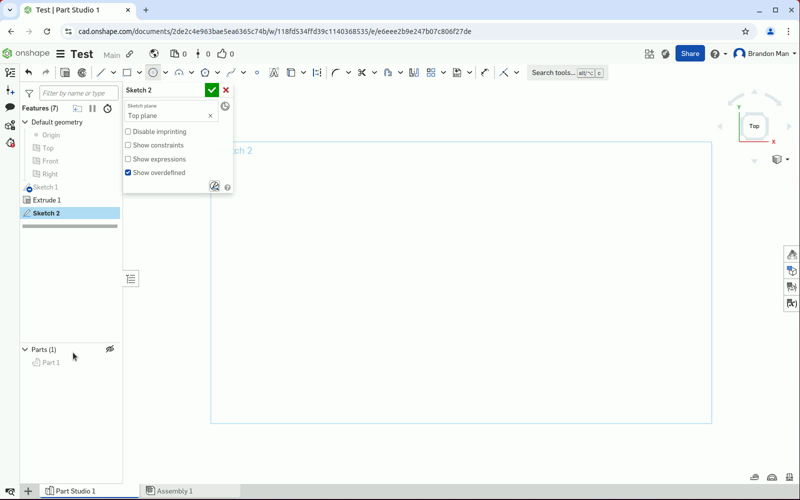
mouse_move(461, 282)
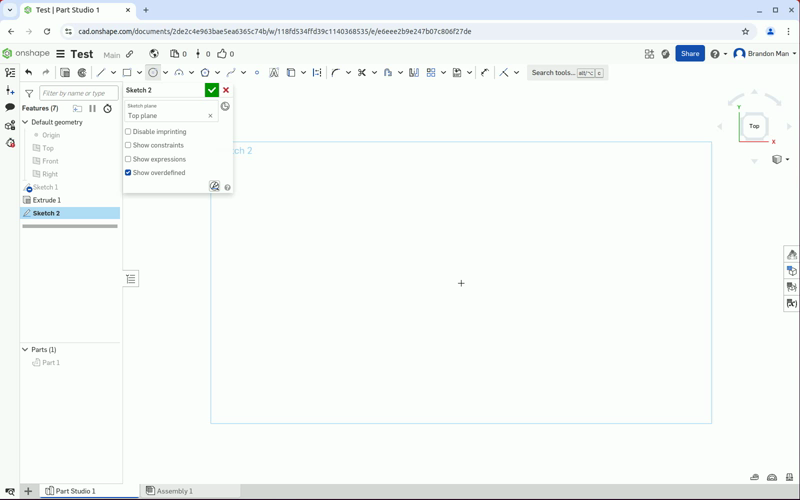
click(461, 282)
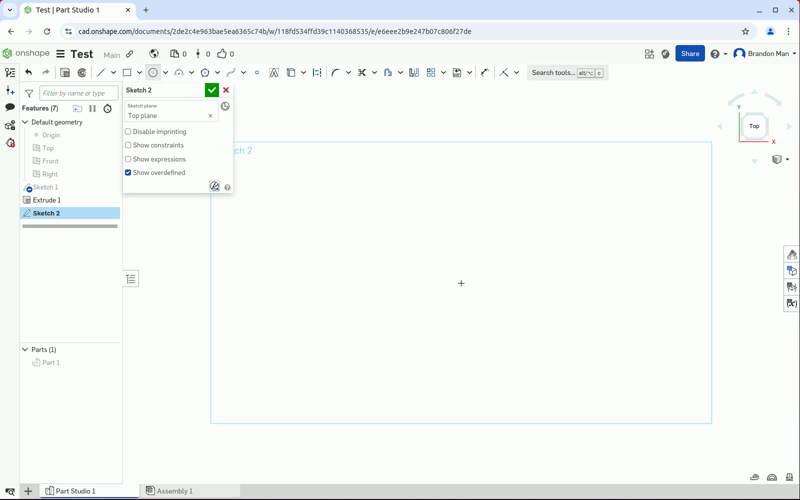
key_up(shift)
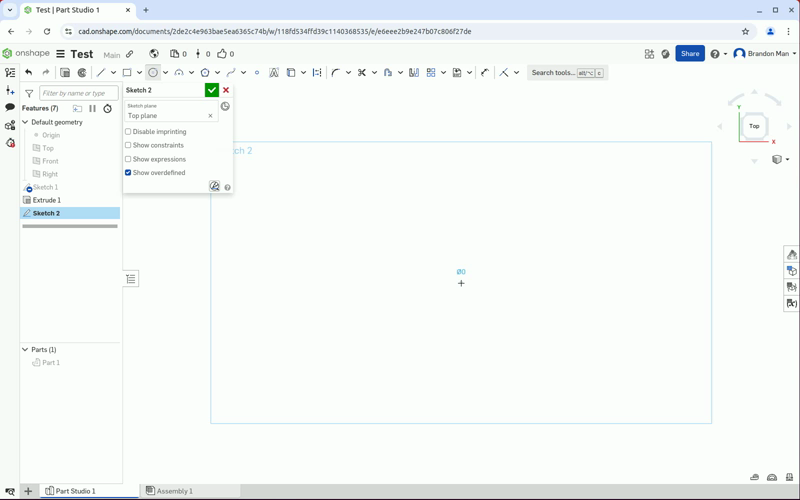
mouse_move(574, 282)
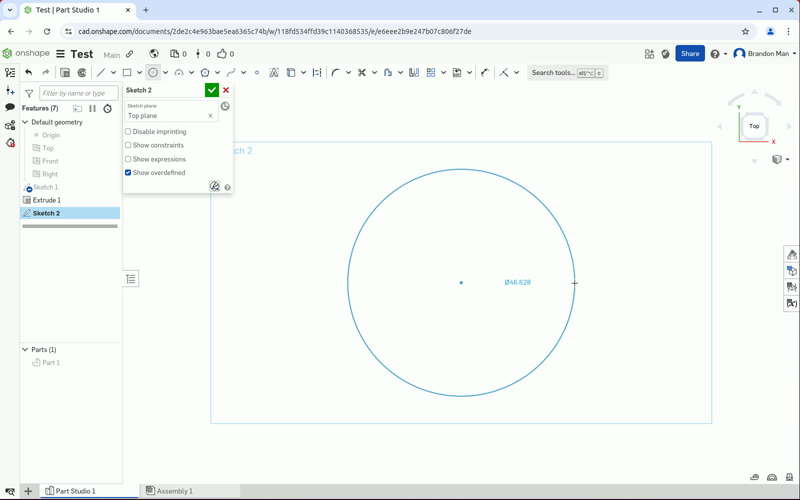
click(574, 282)
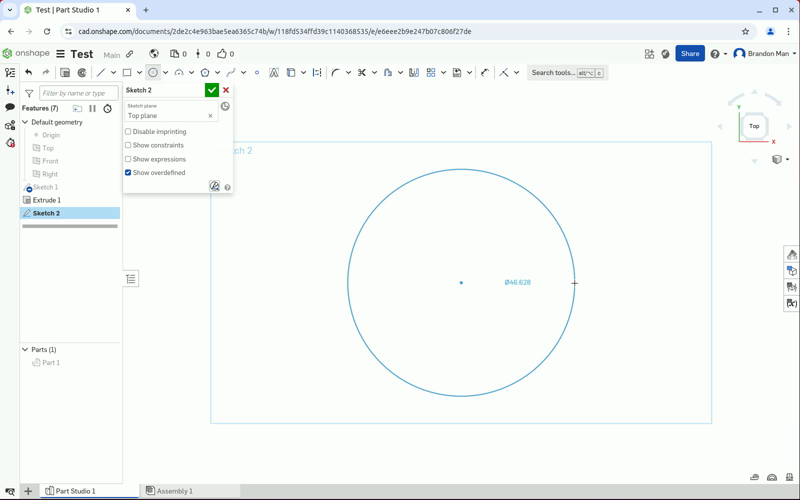
key(esc)
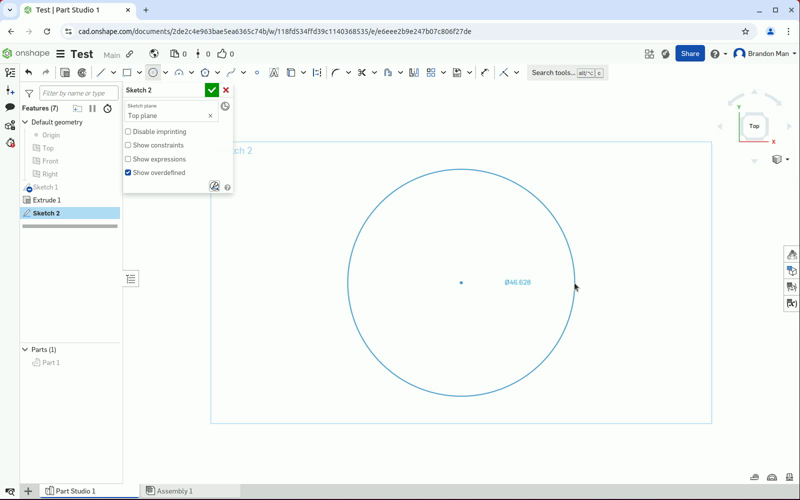
key(c)
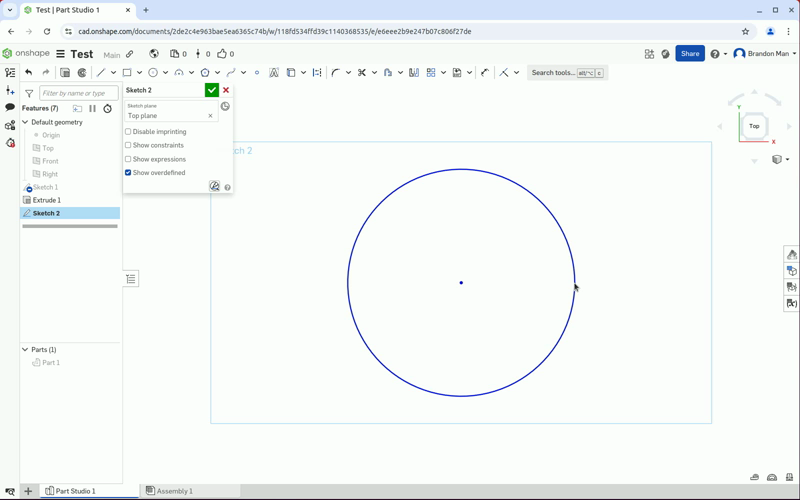
key_down(shift)
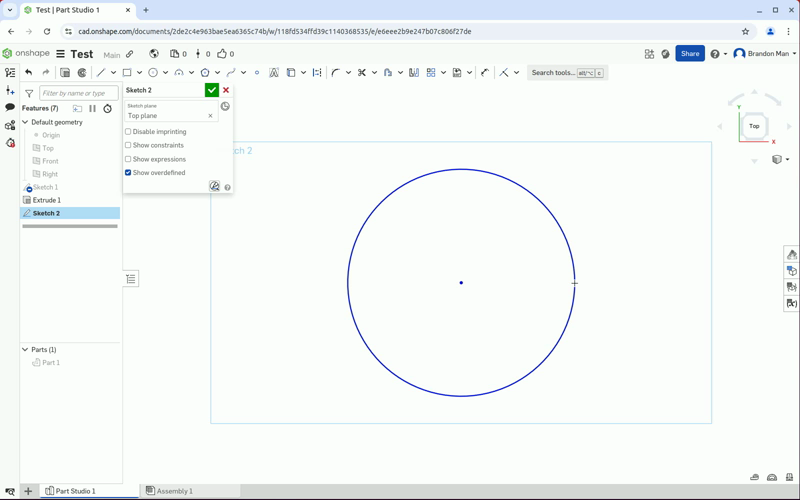
mouse_move(461, 282)
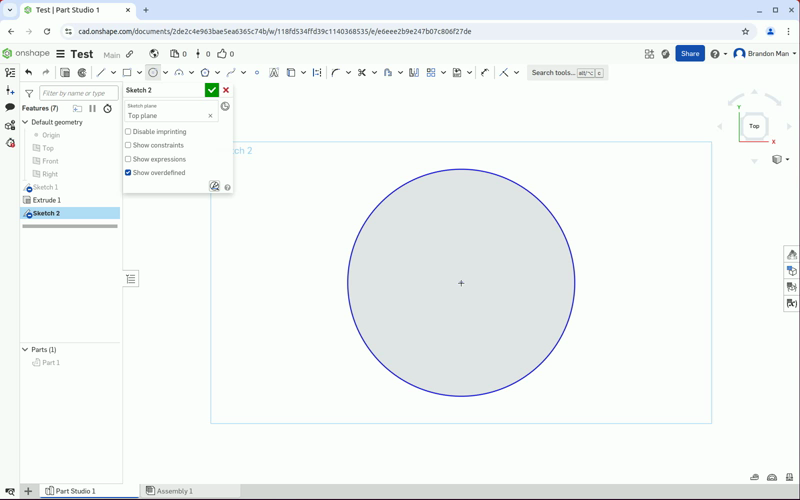
click(461, 282)
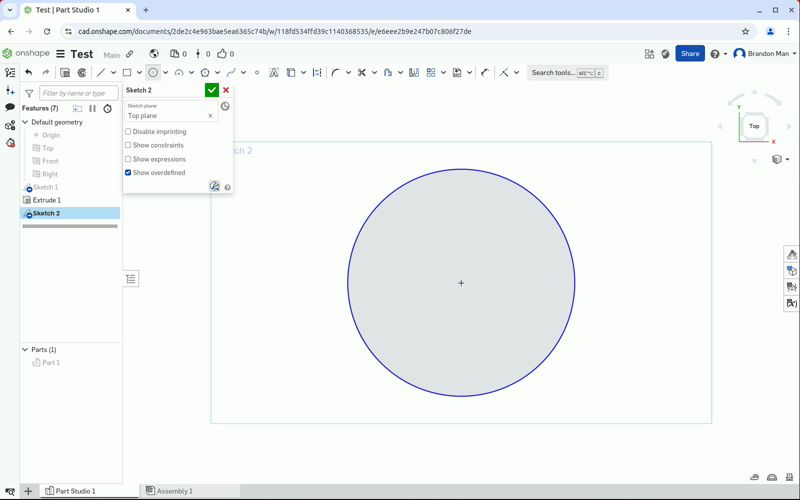
key_up(shift)
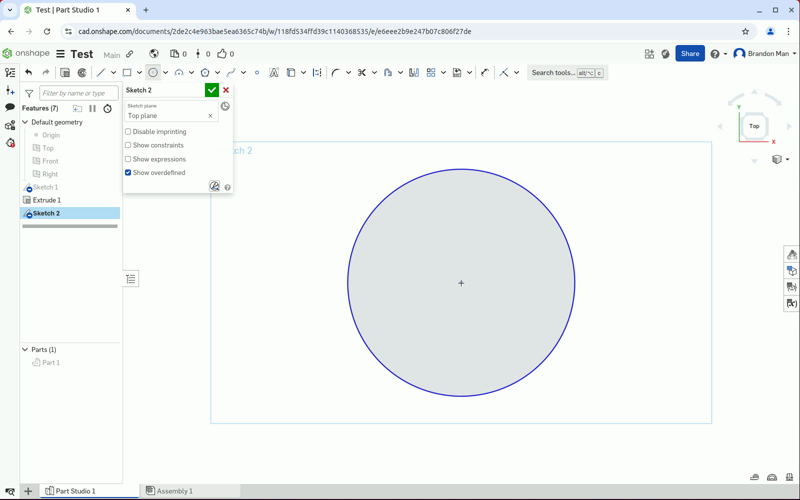
mouse_move(548, 282)
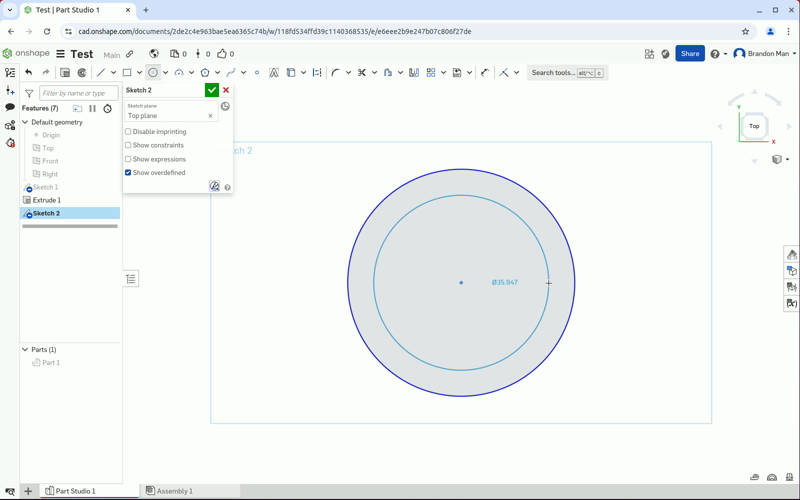
click(548, 282)
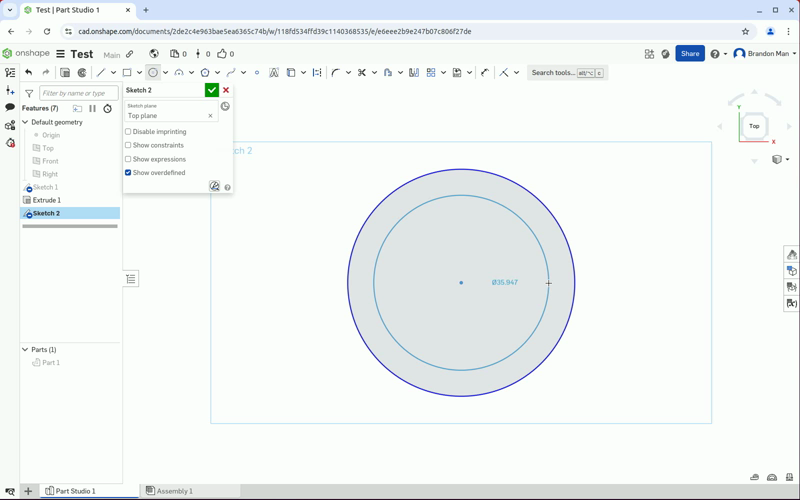
key(esc)
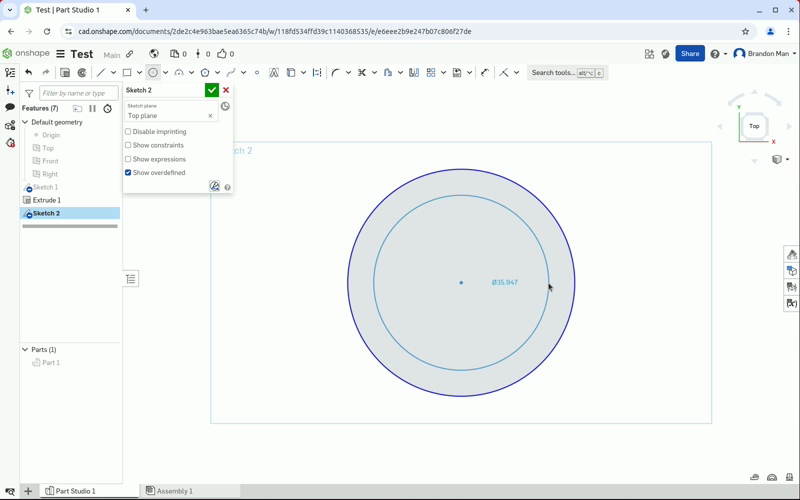
mouse_move(479, 185)
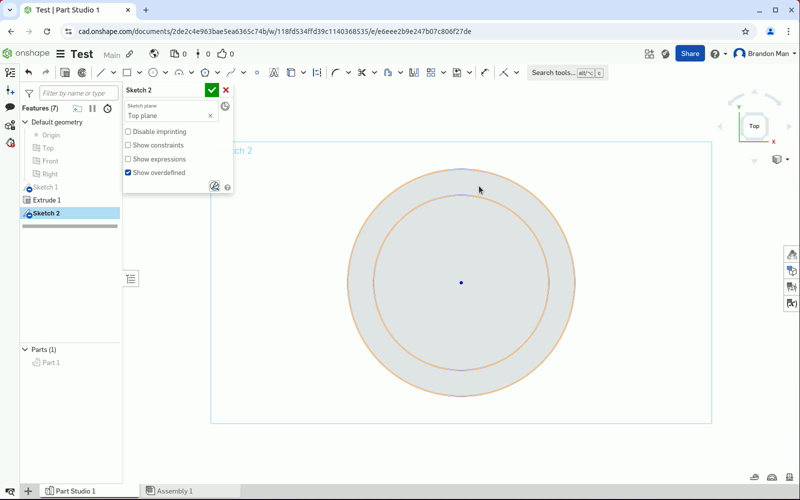
click(479, 185)
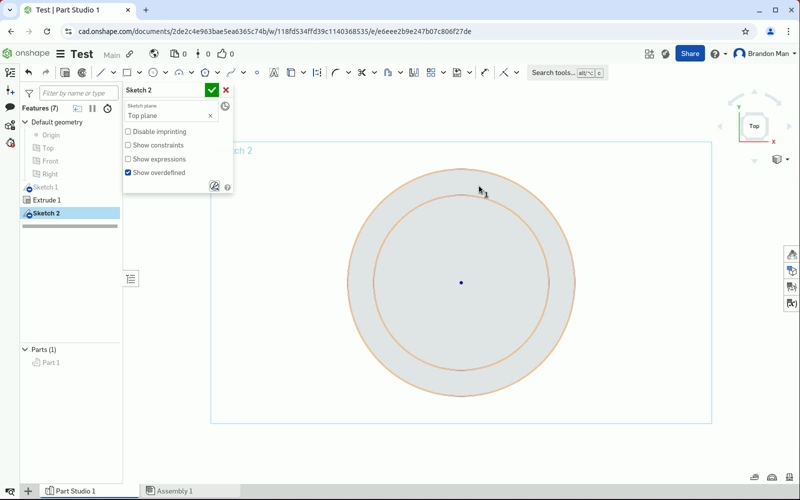
mouse_move(73, 352)
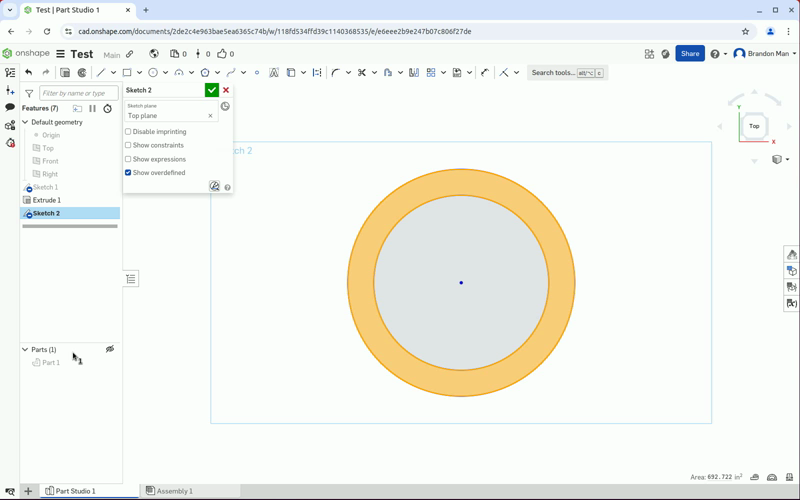
key(shift+y)
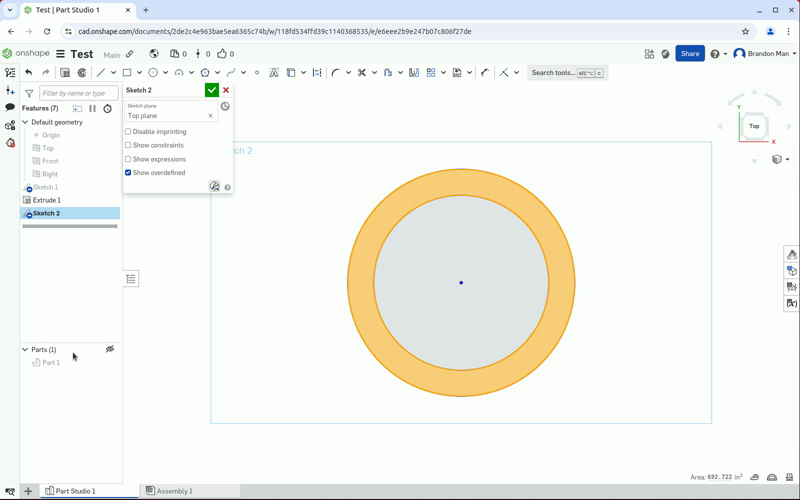
key(shift+e)
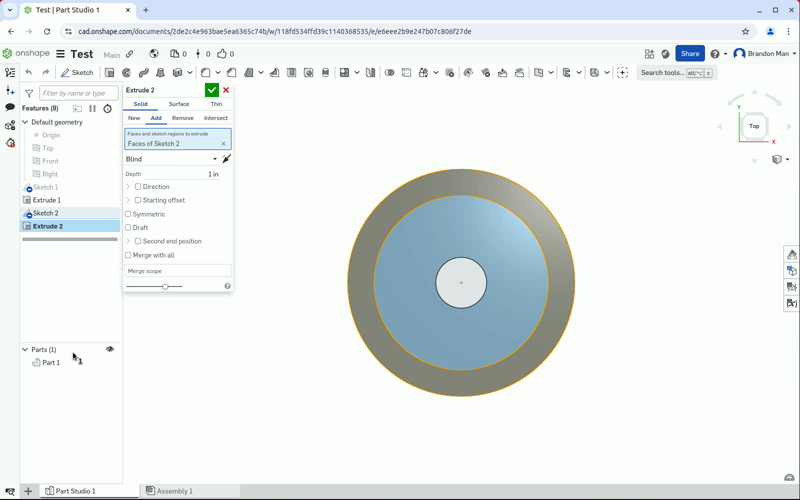
mouse_move(143, 106)
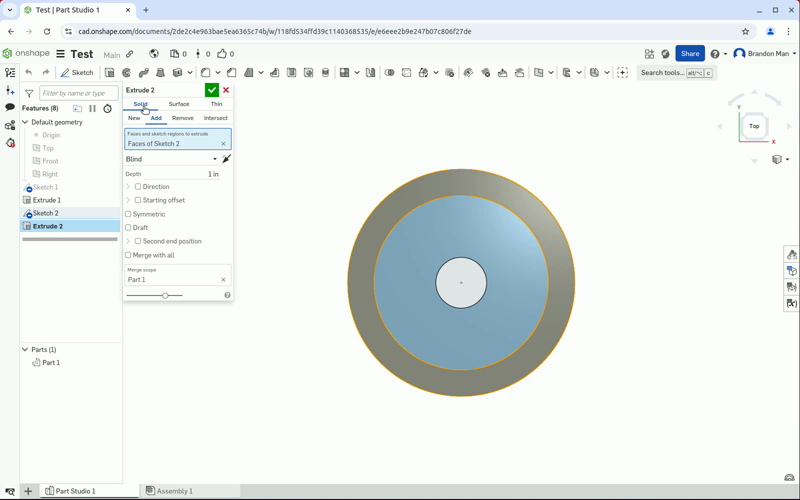
click(143, 106)
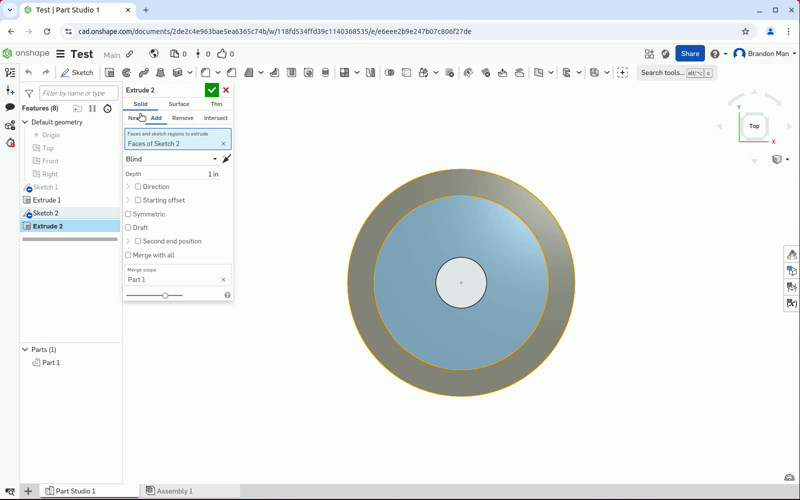
mouse_move(137, 120)
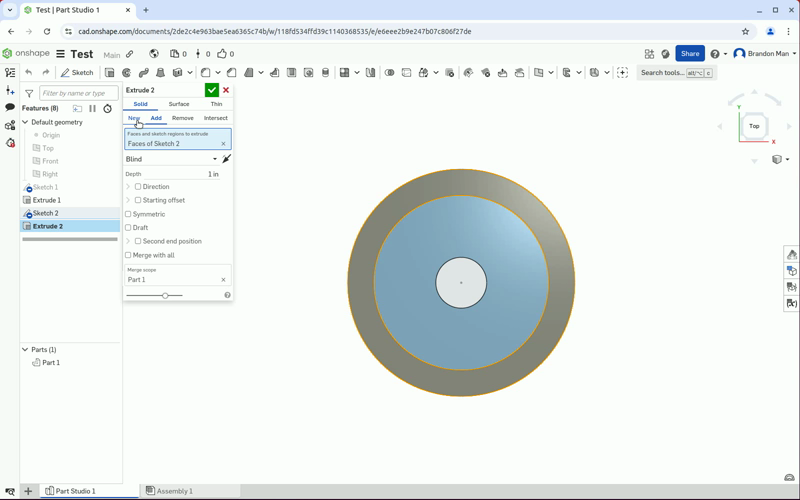
click(137, 120)
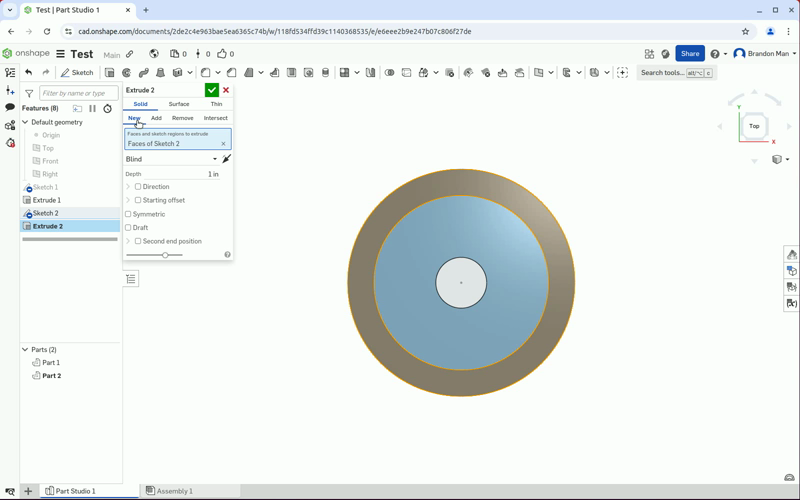
key(tab, 4)
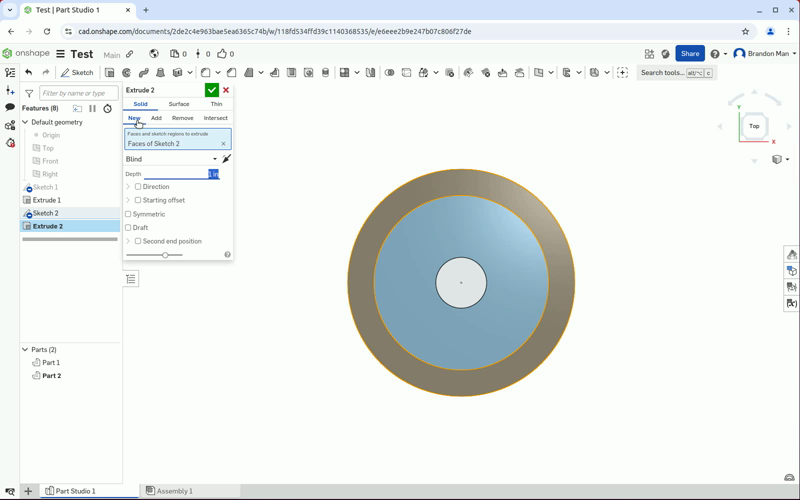
text(10.591)
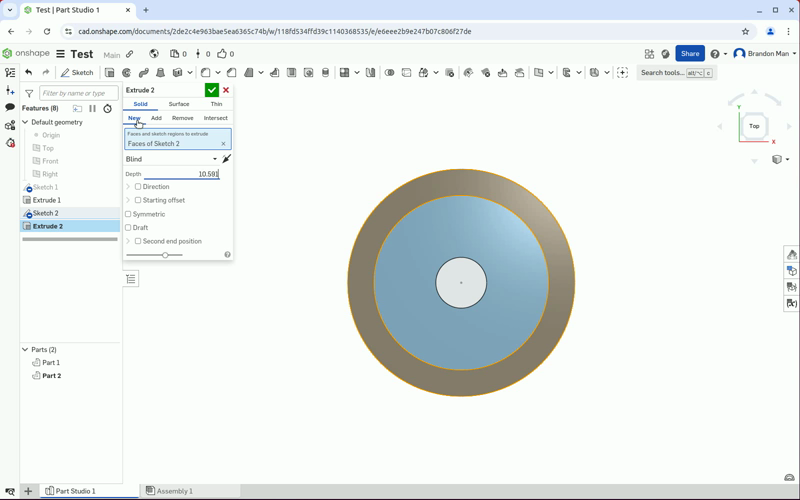
key(enter)
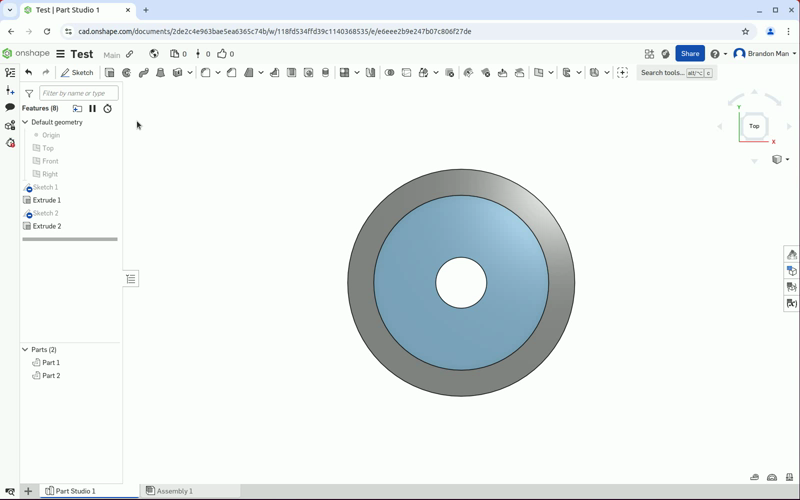
key(shift+h)
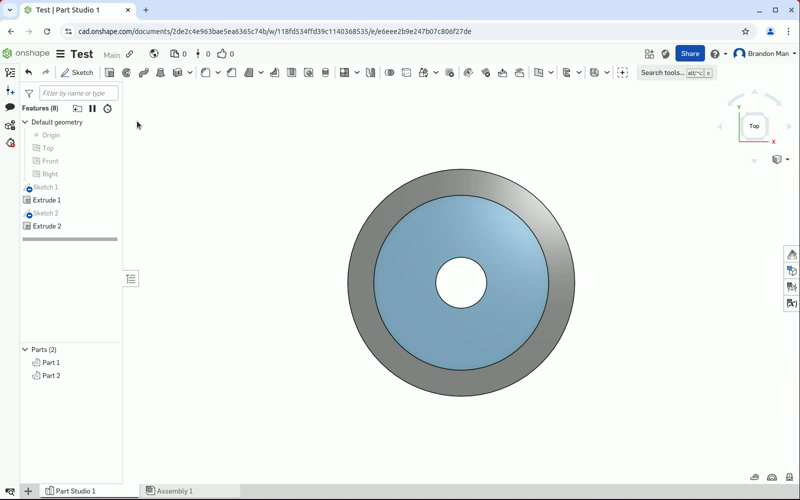
key(shift+h)
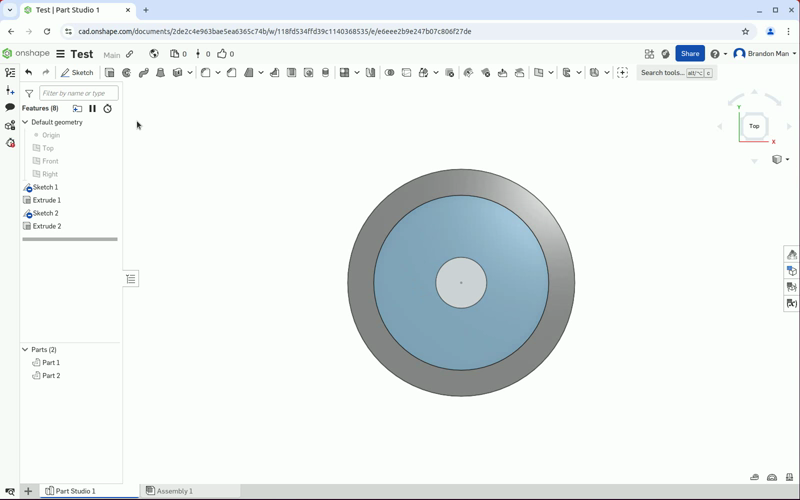
key(shift+7)
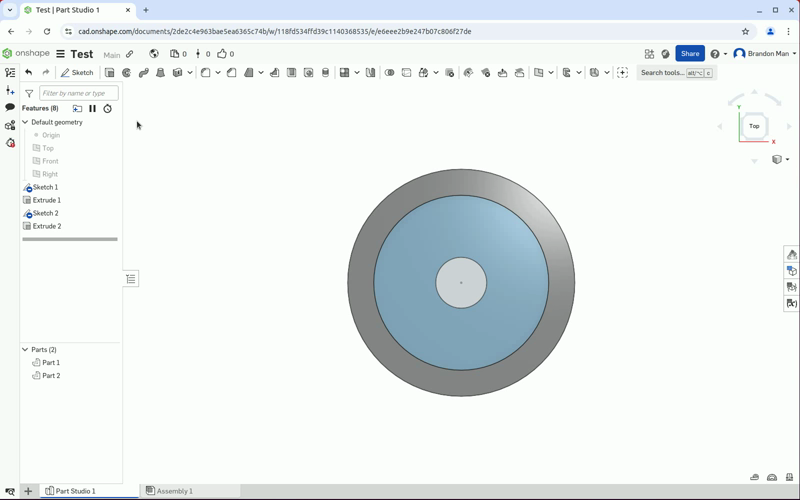
key(up, 3)
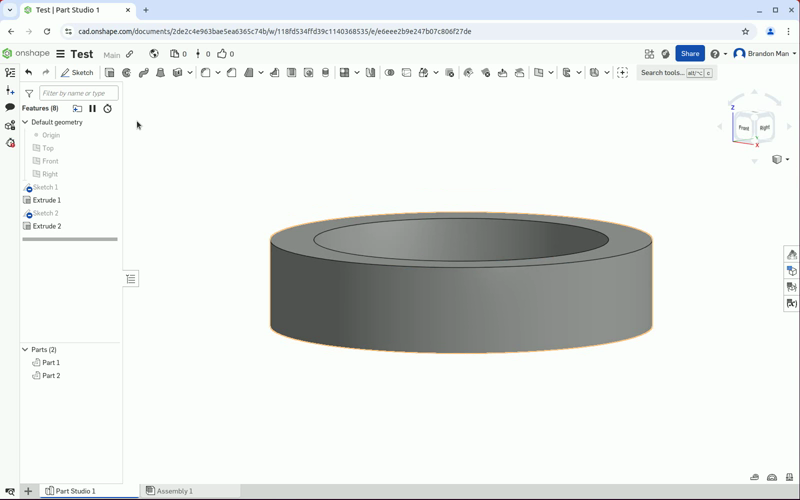
key(left, 3)
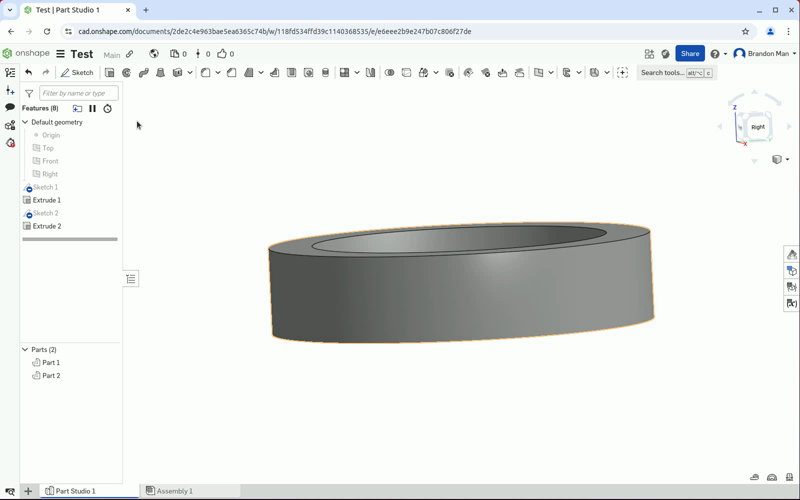
key(right, 3)
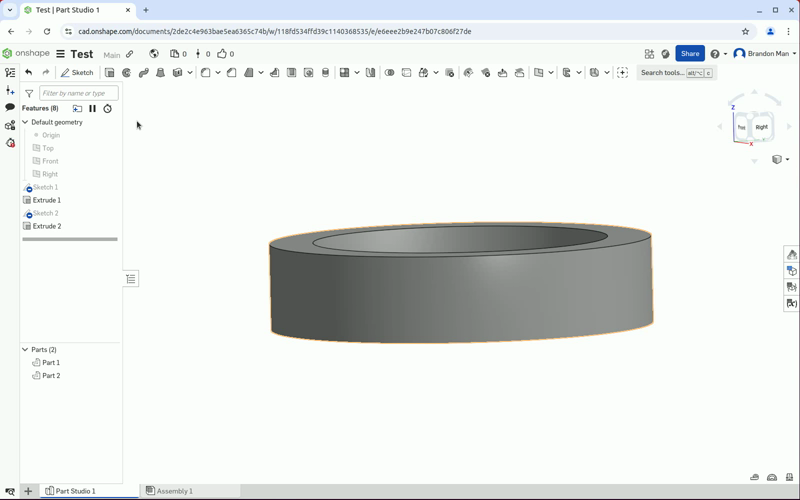
key(down, 3)
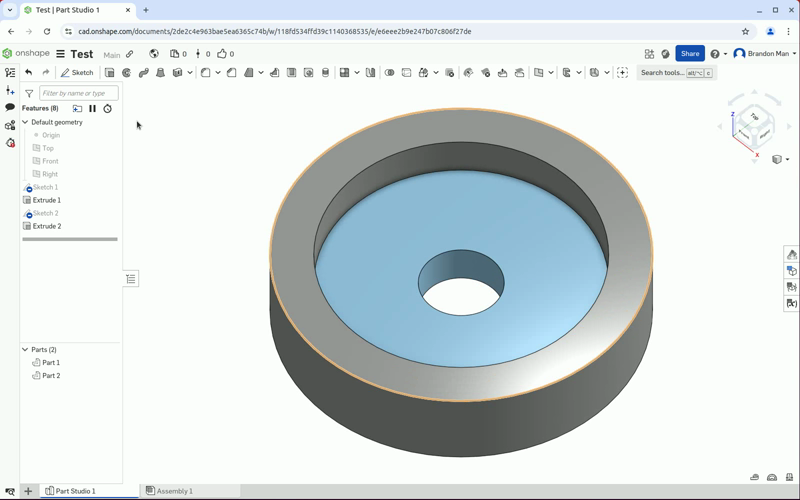
mouse_move(73, 189)
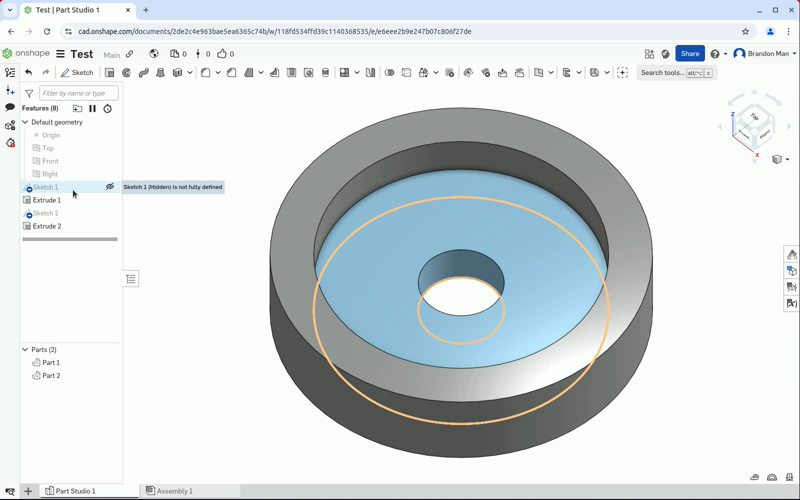
click(73, 189)